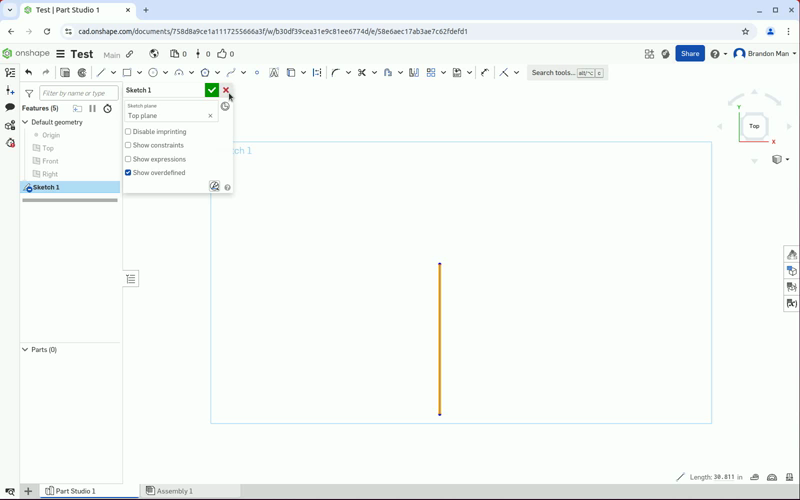
key(shift+h)
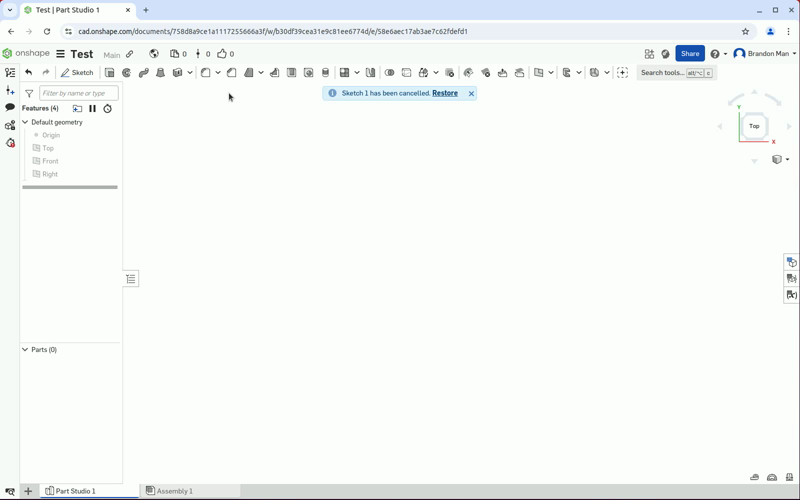
mouse_move(73, 352)
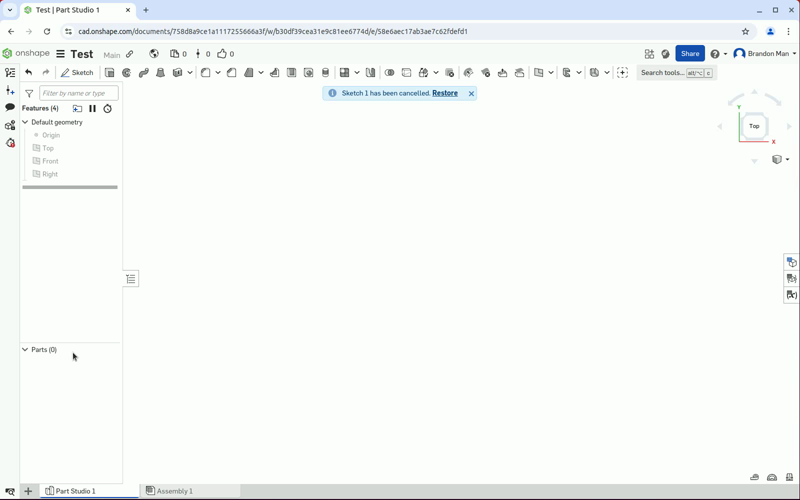
key(y)
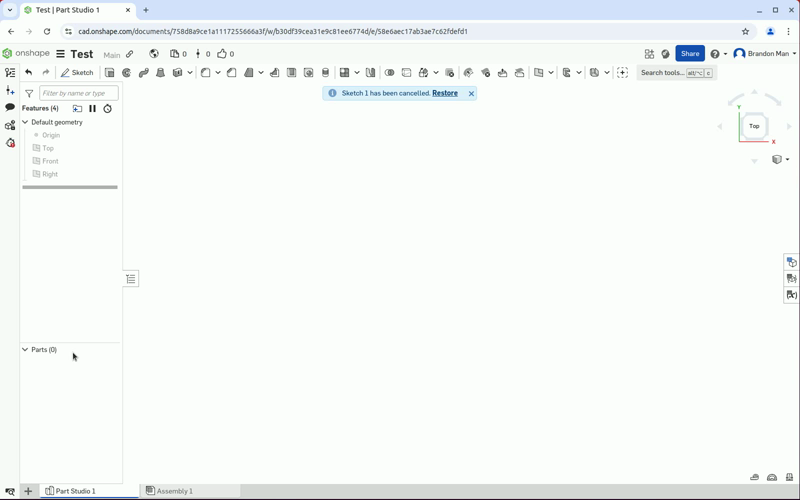
key(shift+p)
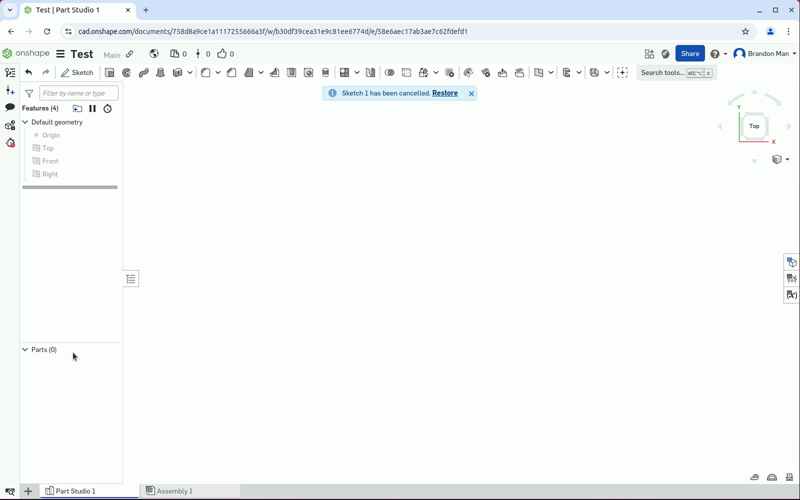
key(space)
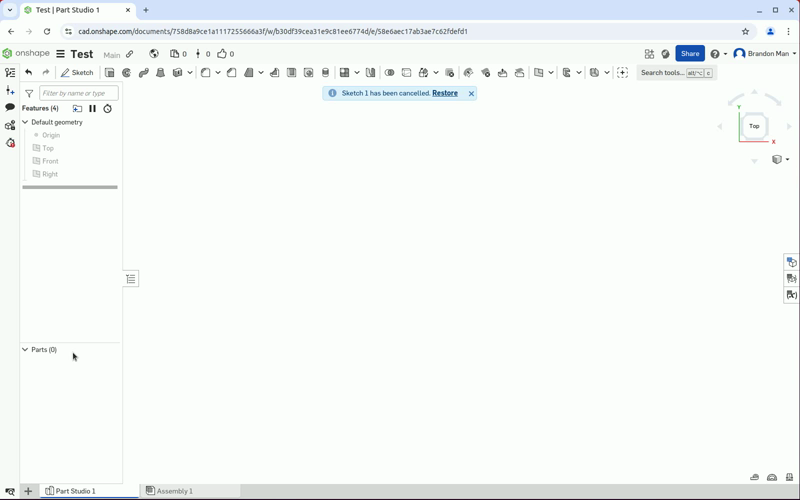
key_down(shift)
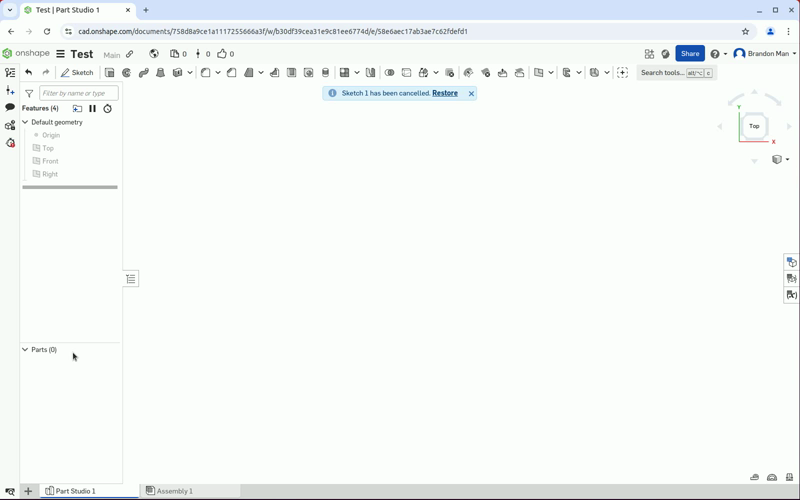
key(up)
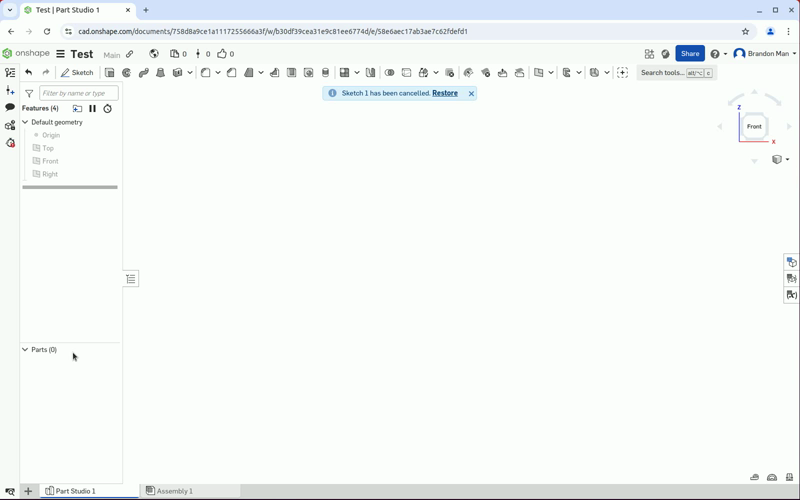
key_up(shift)
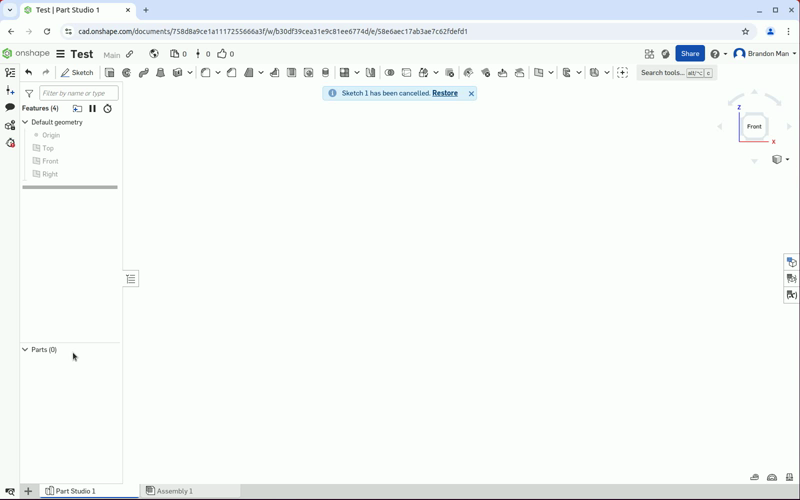
mouse_move(73, 352)
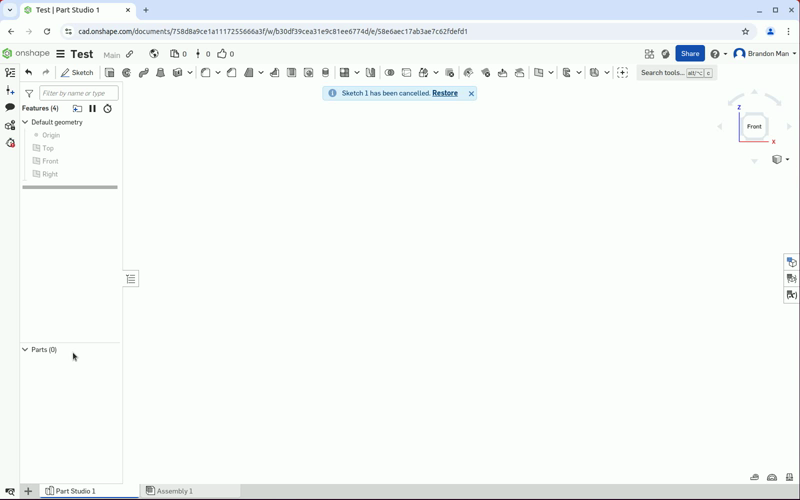
key(shift+y)
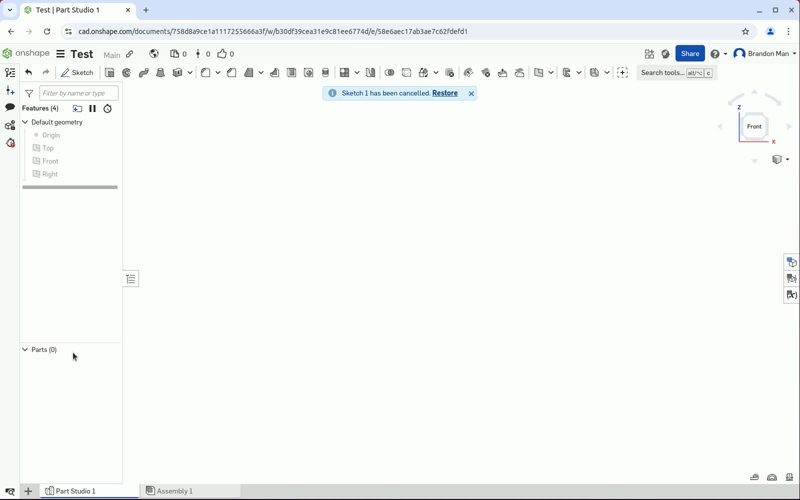
key(shift+s)
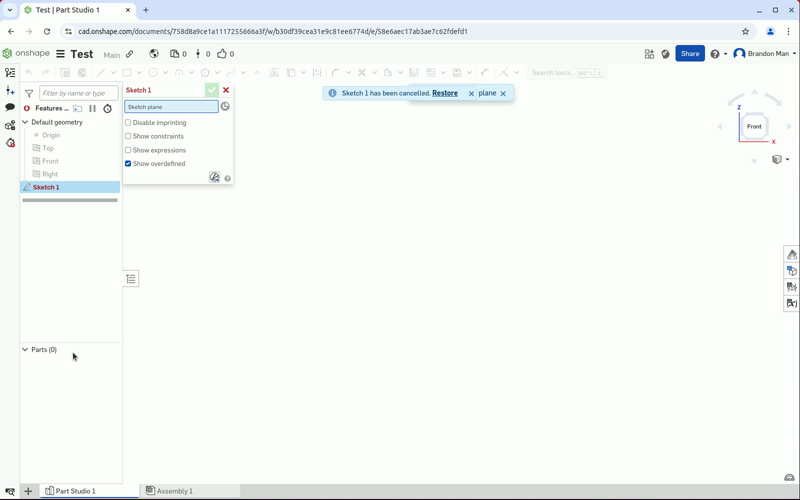
mouse_move(73, 163)
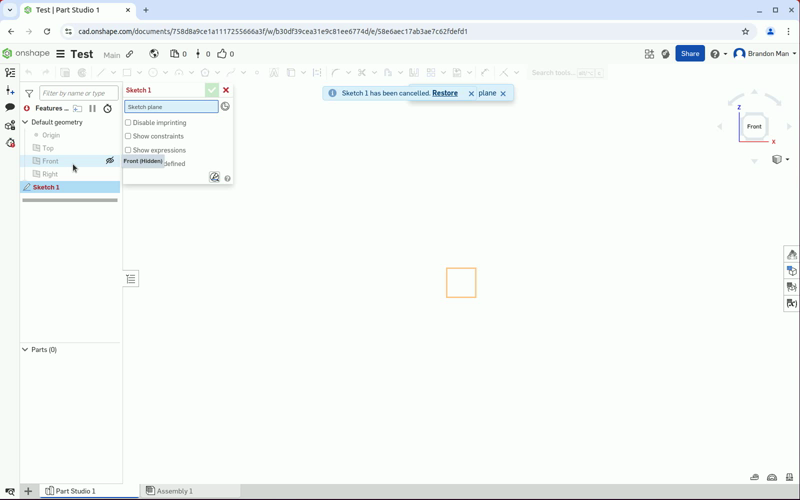
click(73, 163)
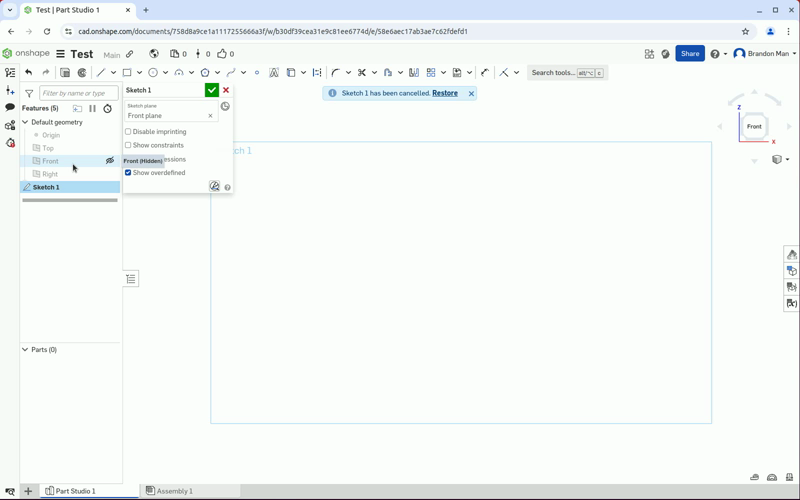
mouse_move(73, 352)
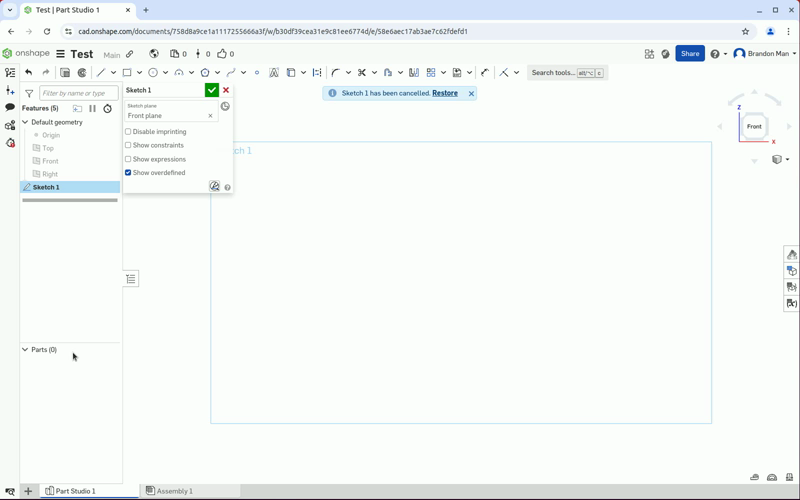
key(y)
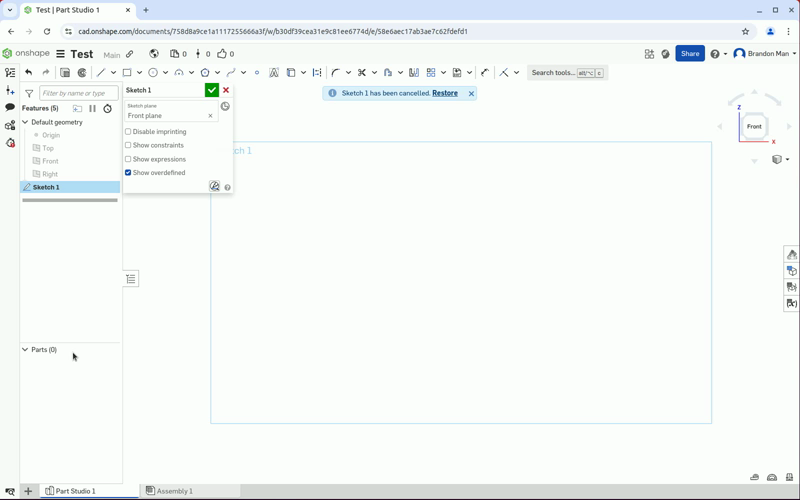
key(c)
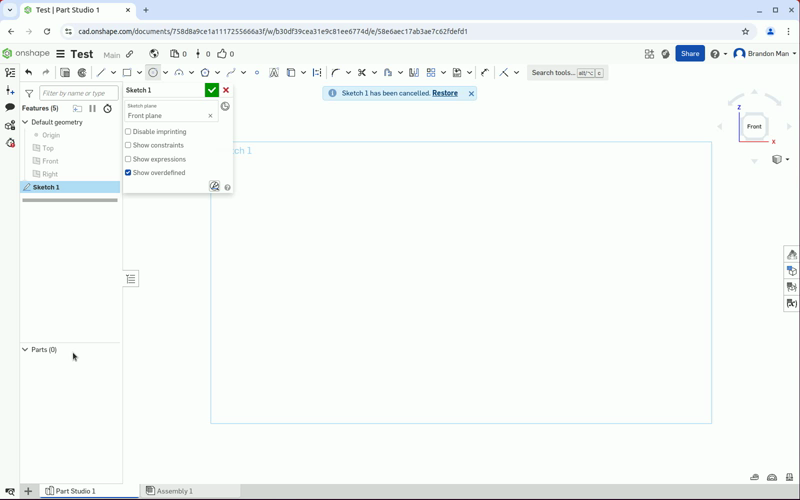
key_down(shift)
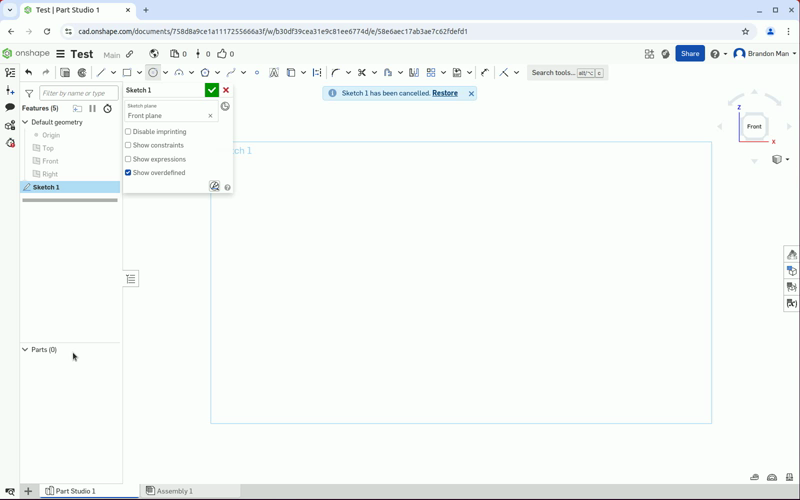
mouse_move(405, 282)
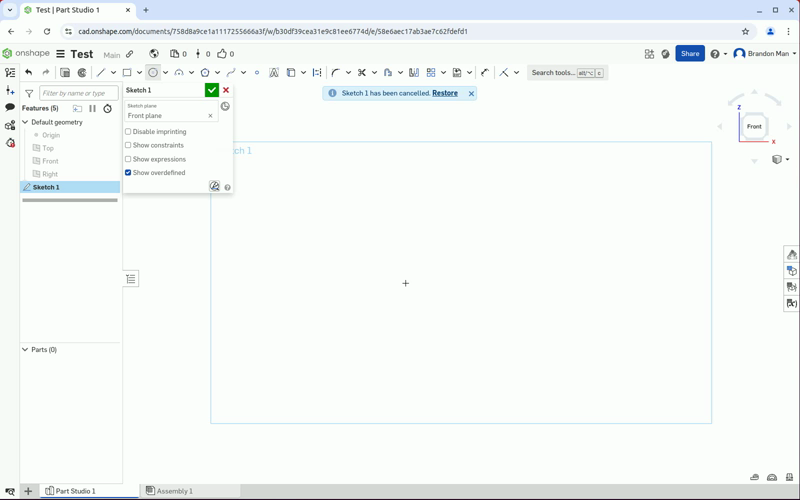
click(405, 282)
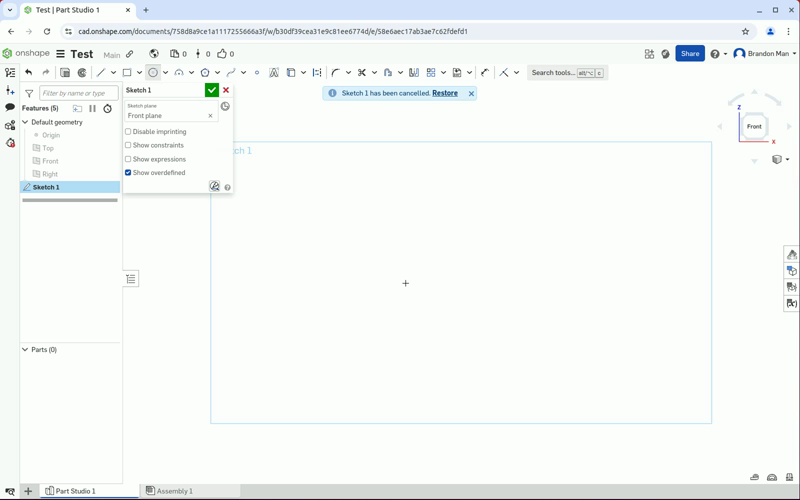
key_up(shift)
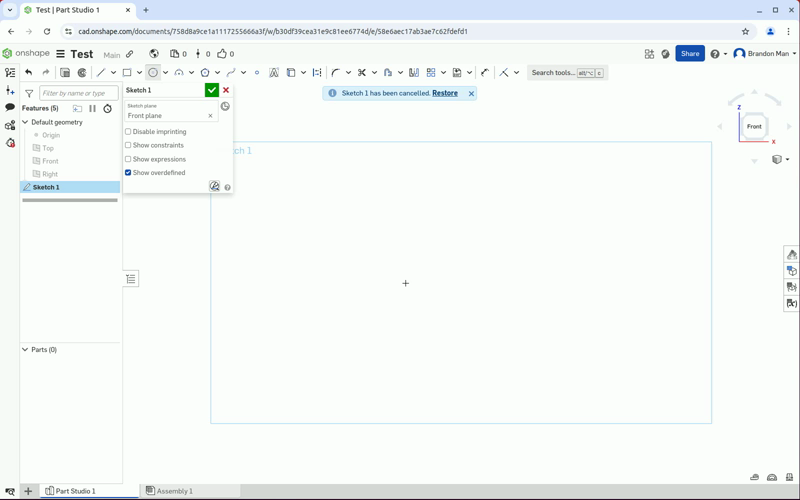
mouse_move(443, 282)
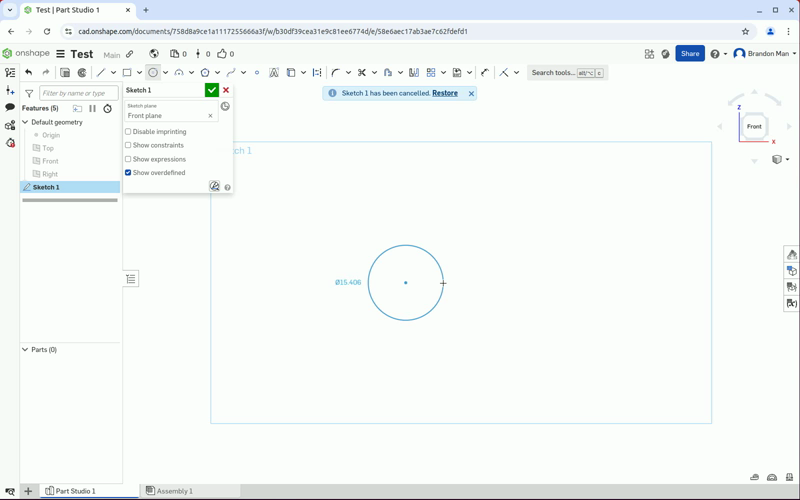
click(443, 282)
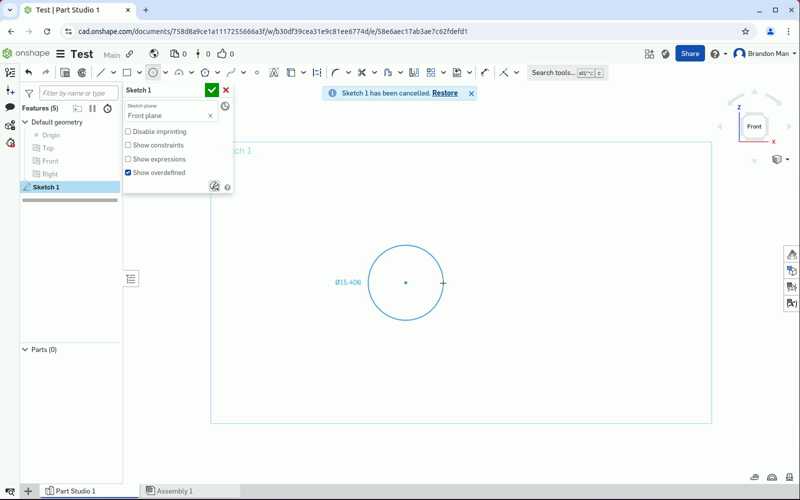
key(esc)
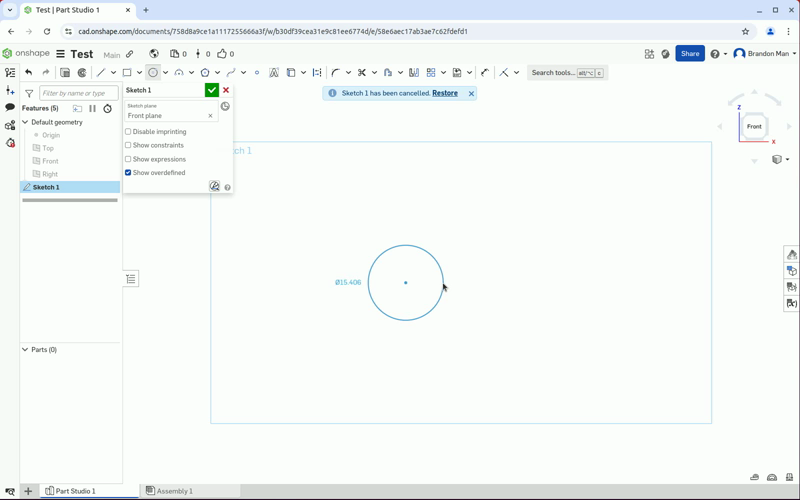
mouse_move(419, 279)
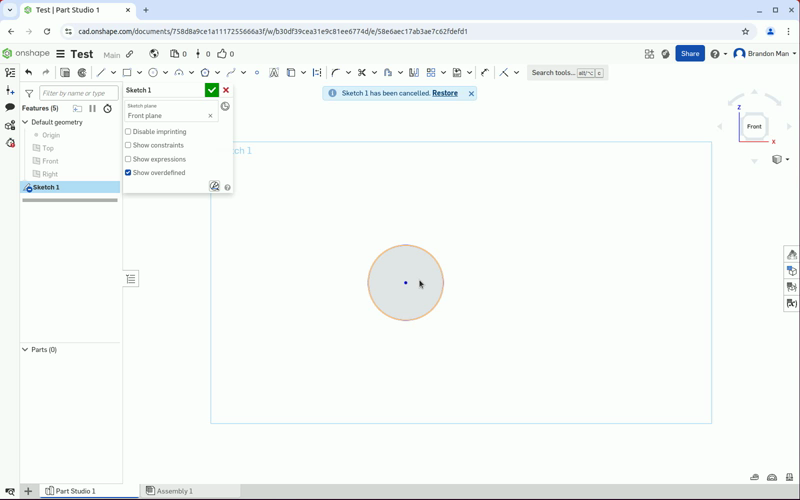
click(419, 279)
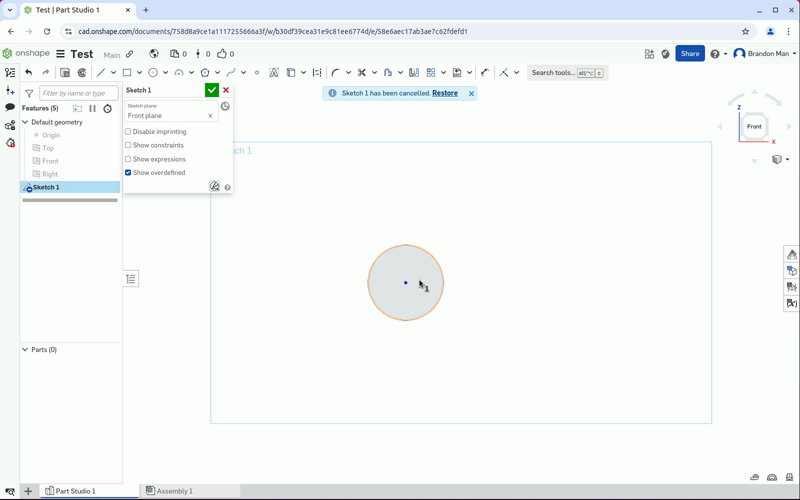
mouse_move(73, 352)
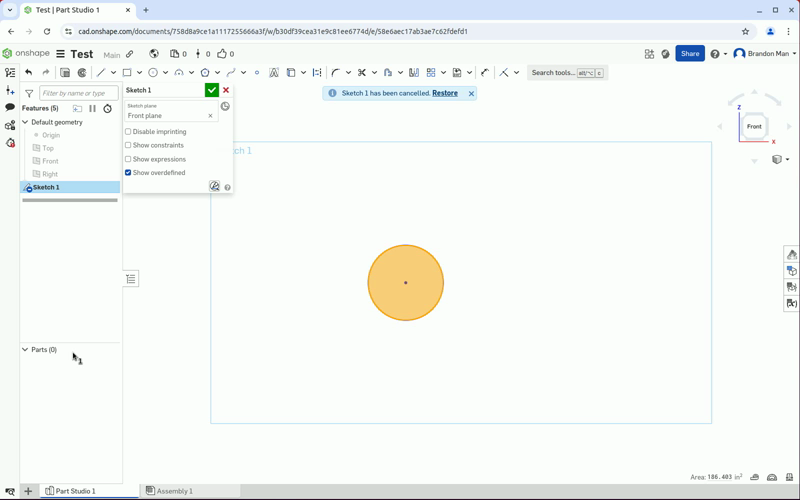
key(shift+y)
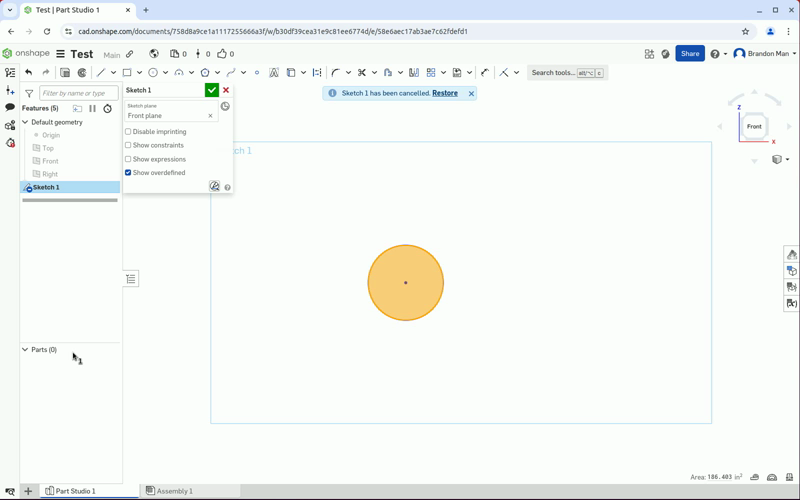
key(shift+e)
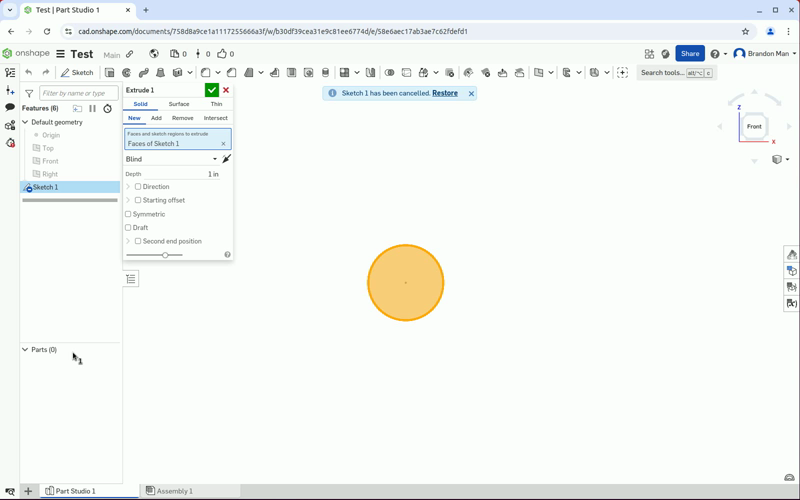
mouse_move(143, 106)
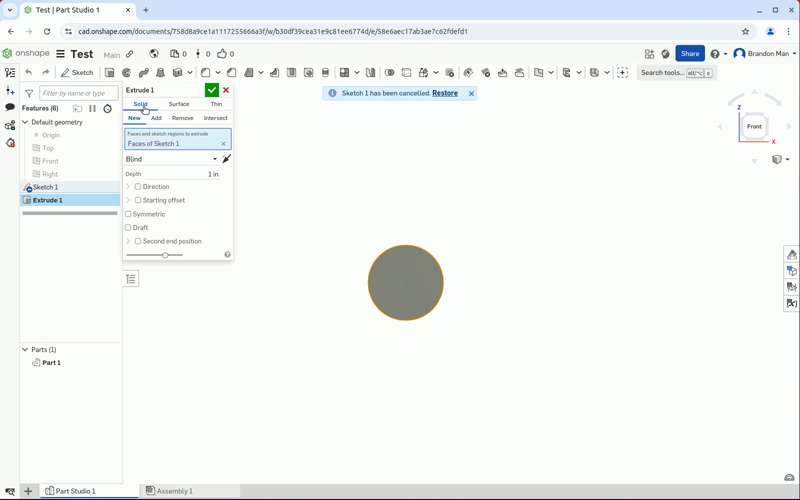
click(143, 106)
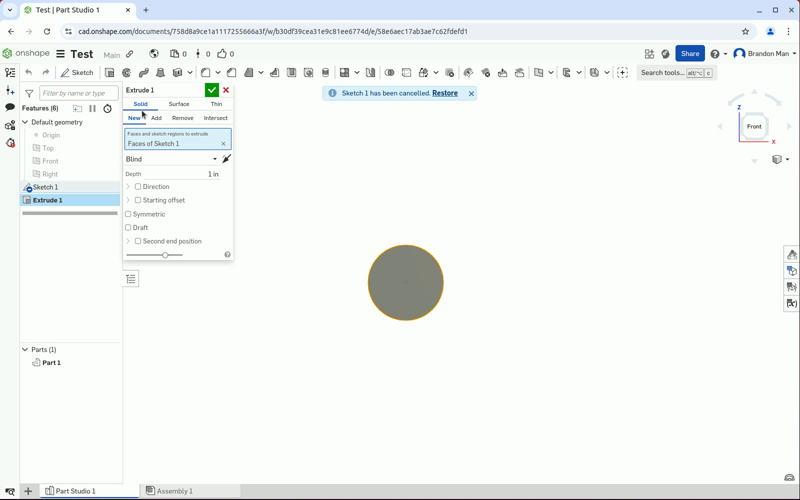
mouse_move(137, 120)
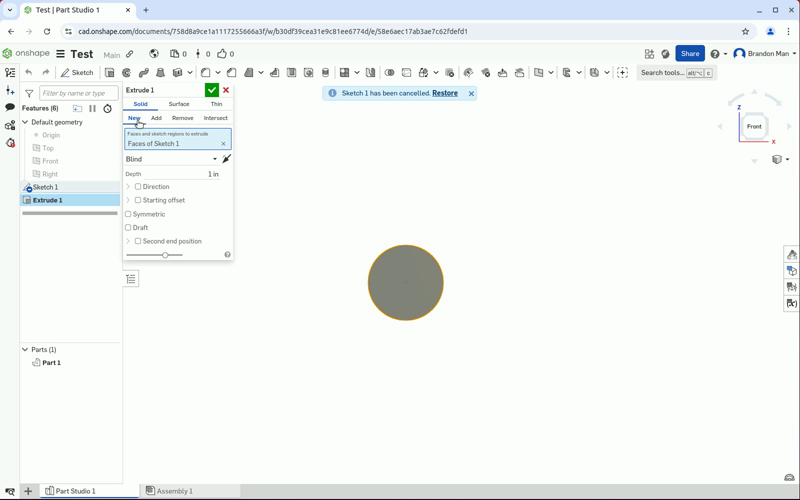
click(137, 120)
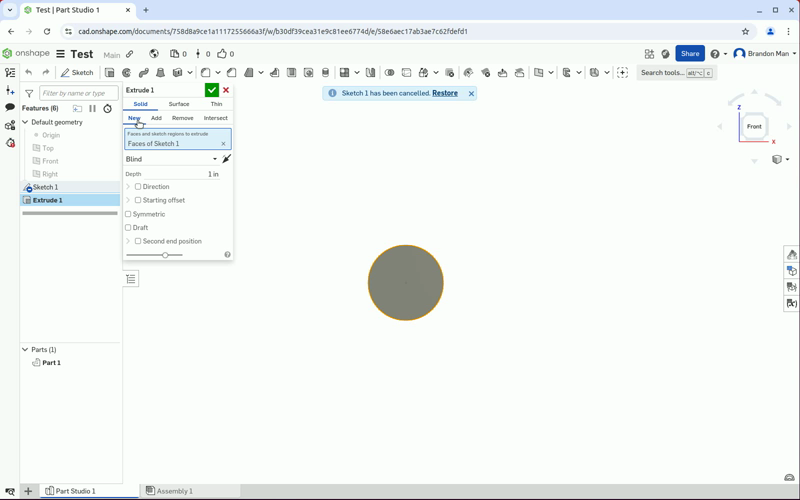
key(tab, 4)
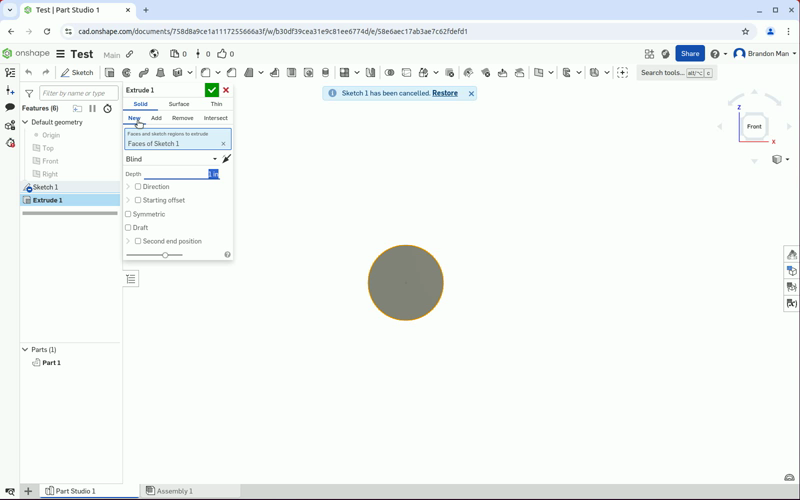
text(23.108)
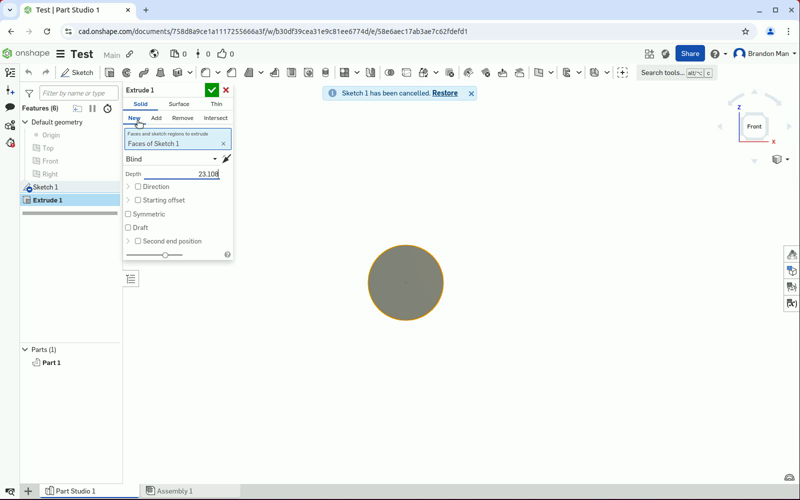
key(enter)
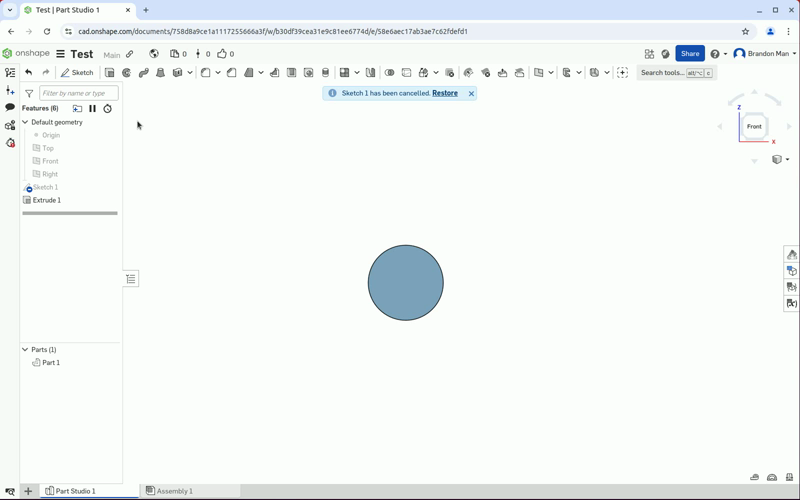
key(shift+h)
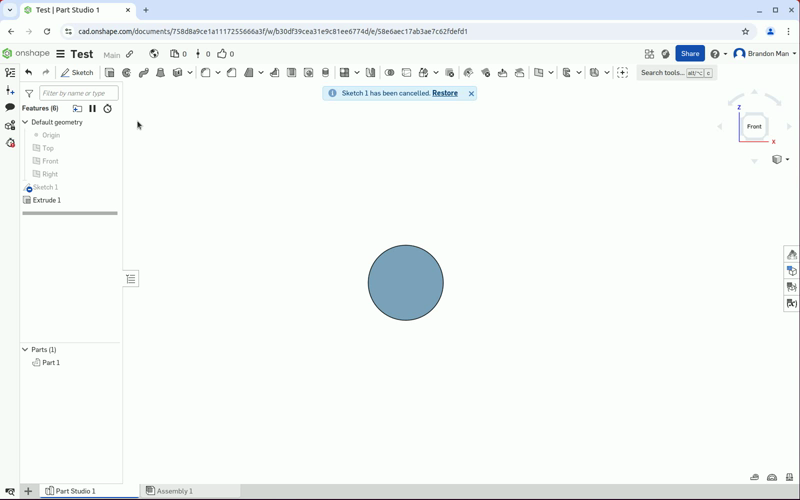
key(shift+h)
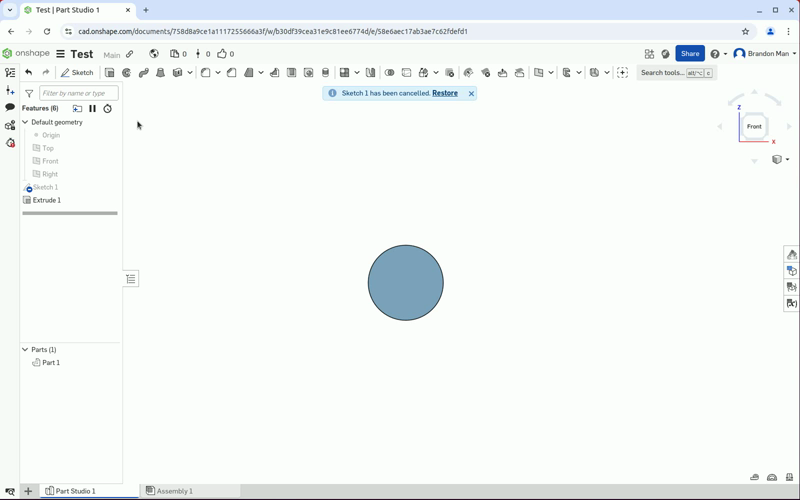
mouse_move(73, 189)
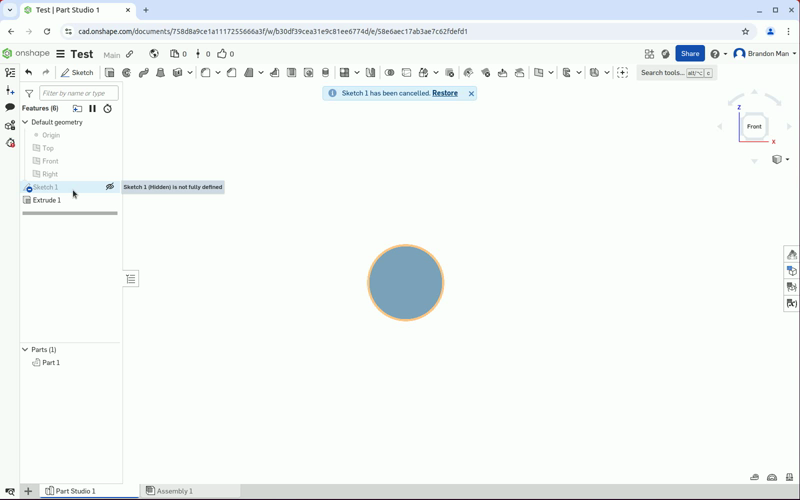
click(73, 189)
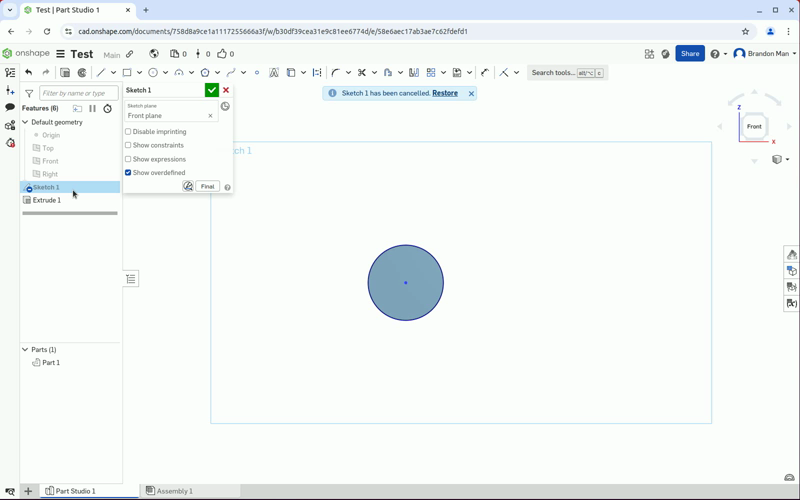
mouse_move(229, 92)
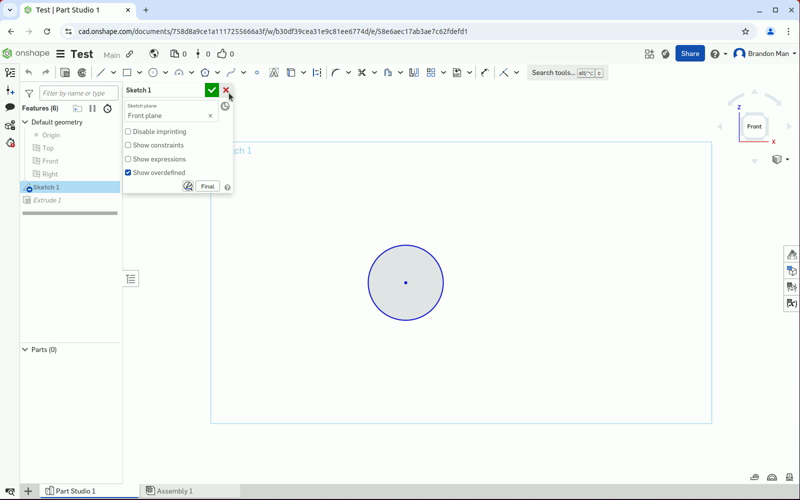
click(229, 92)
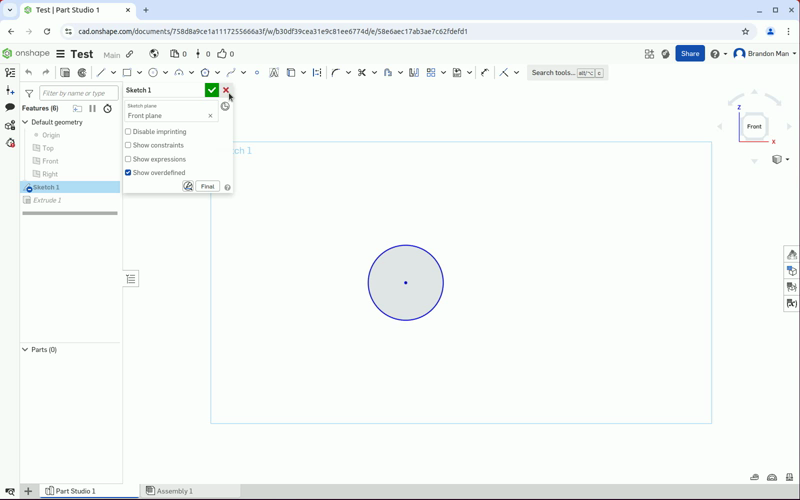
key(shift+s)
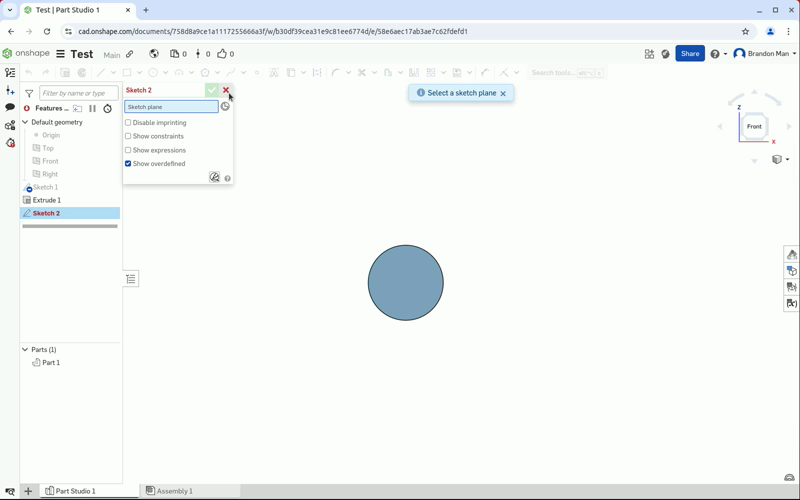
mouse_move(73, 163)
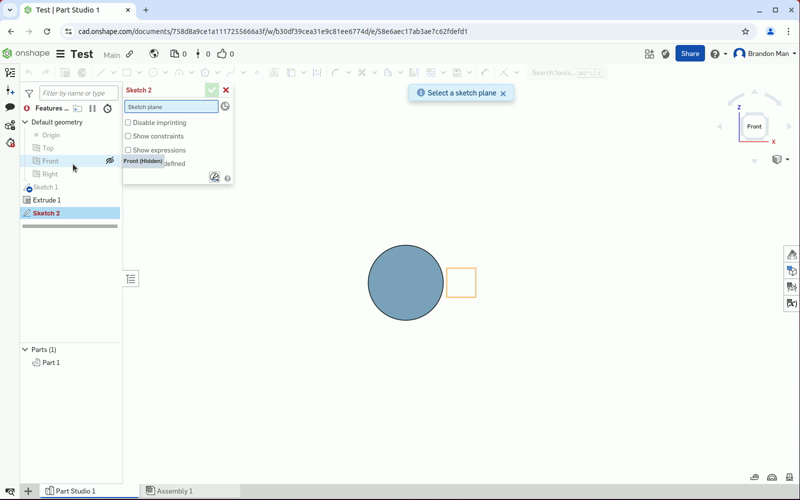
click(73, 163)
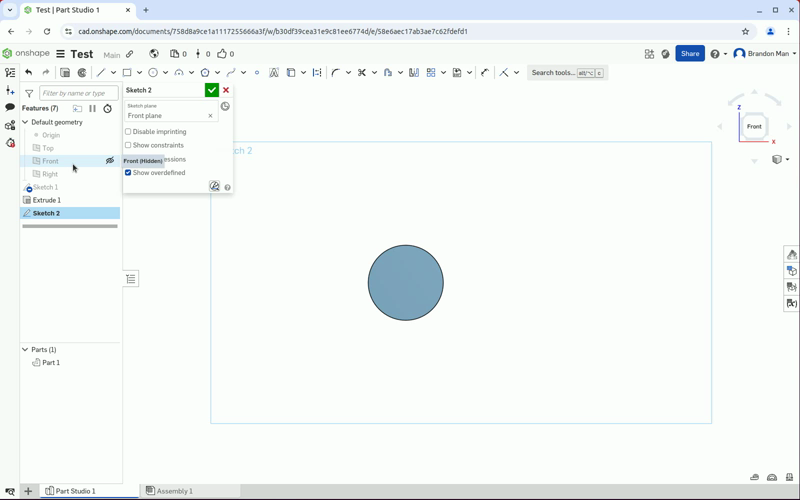
mouse_move(73, 352)
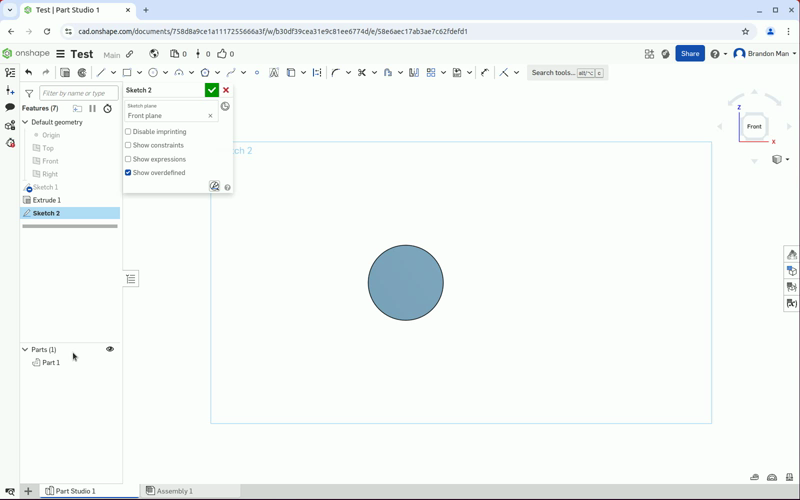
key(y)
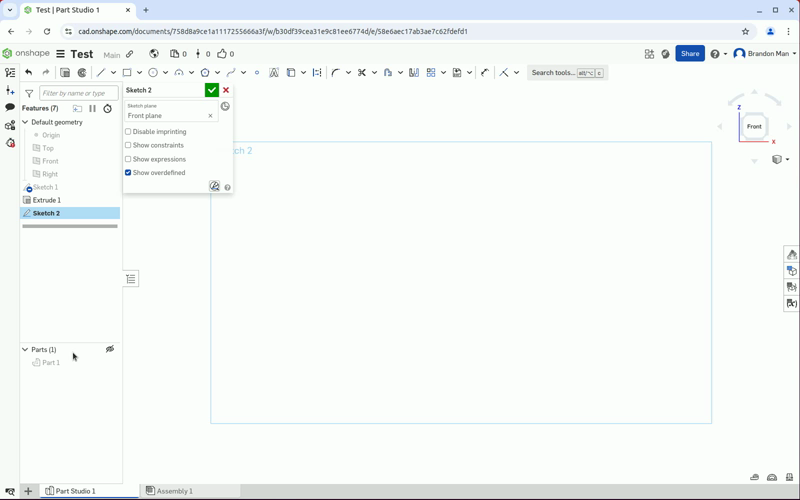
key(c)
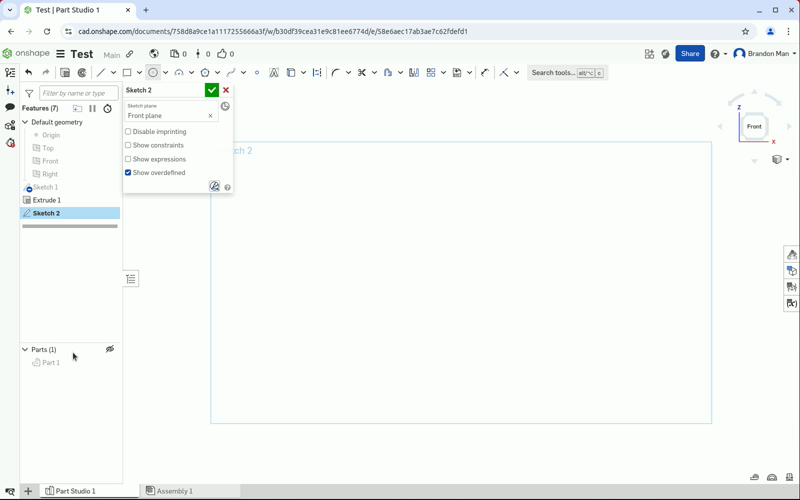
key_down(shift)
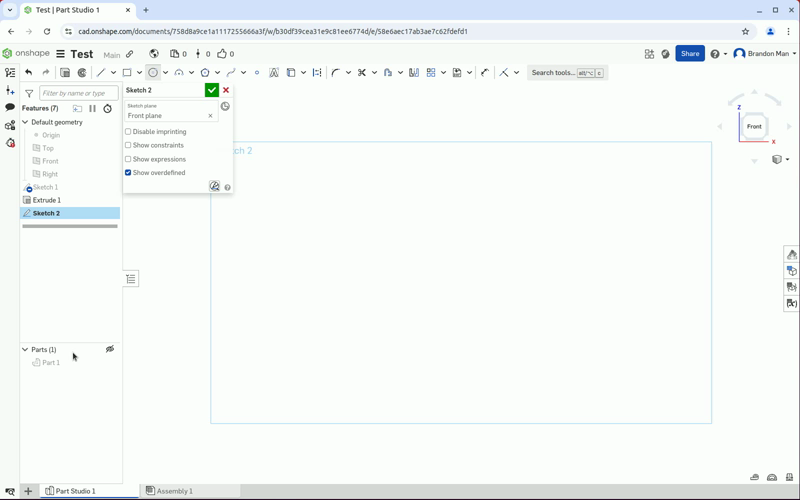
mouse_move(516, 282)
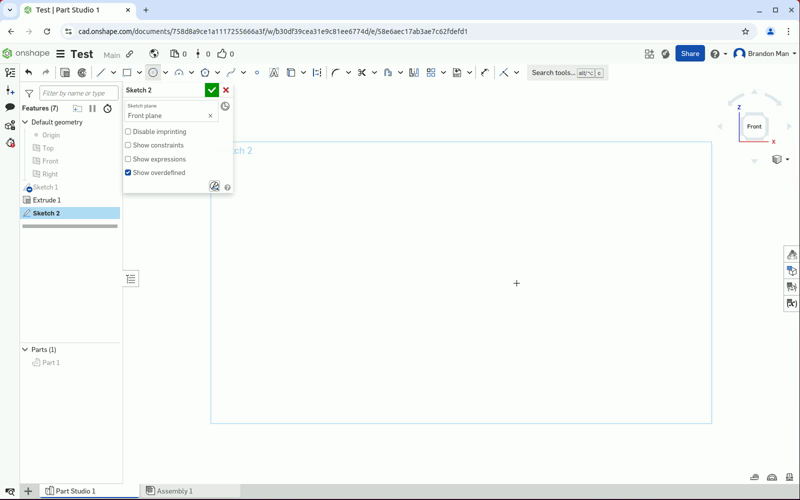
click(516, 282)
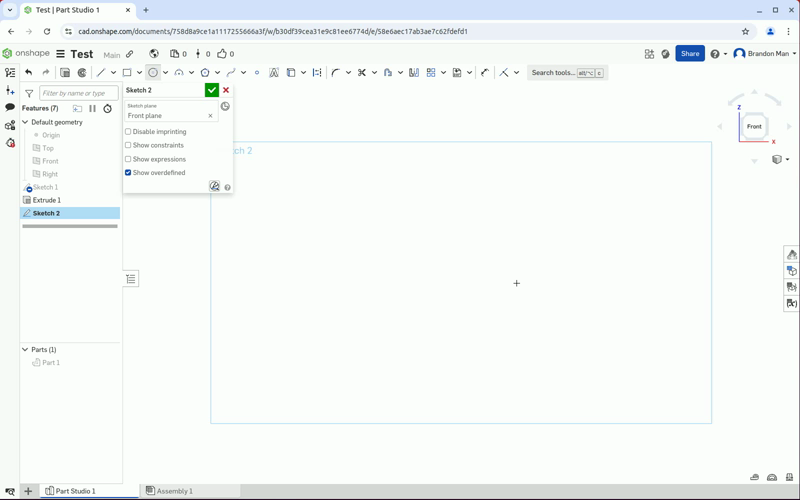
key_up(shift)
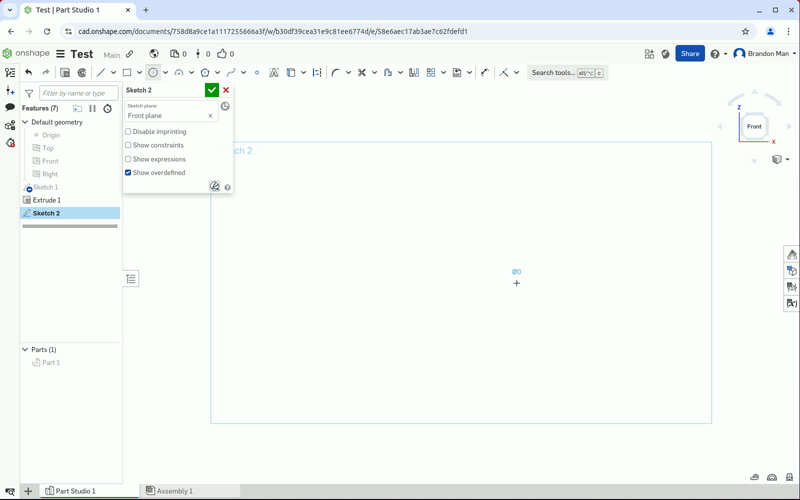
mouse_move(554, 282)
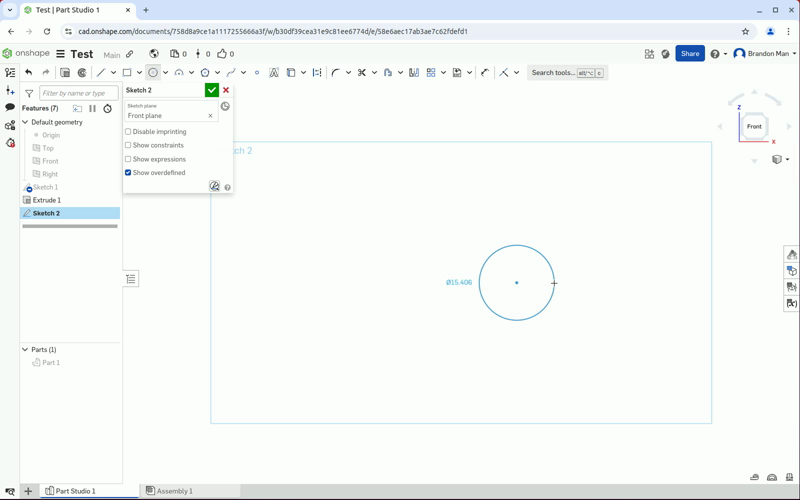
click(554, 282)
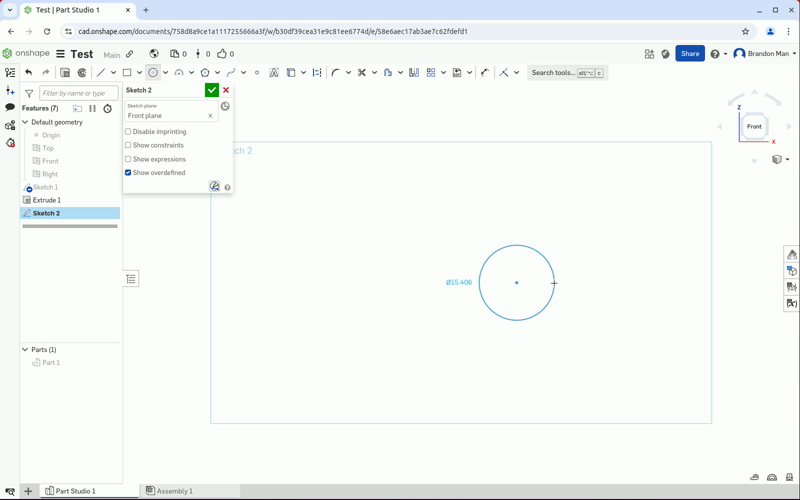
key(esc)
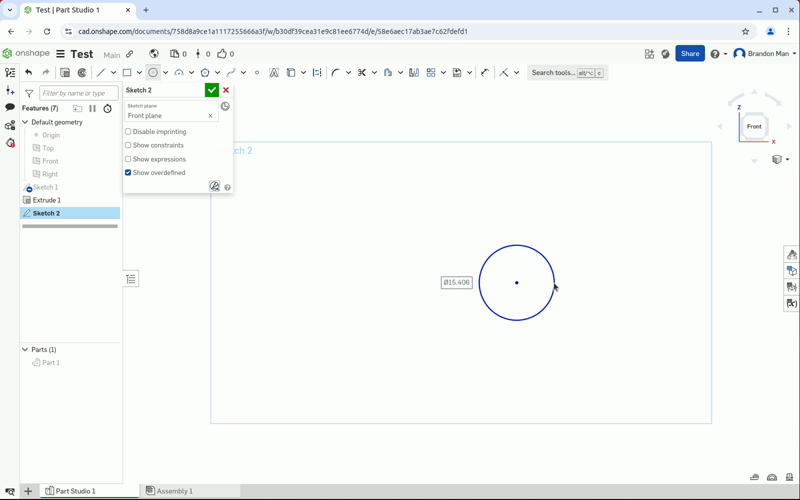
mouse_move(503, 295)
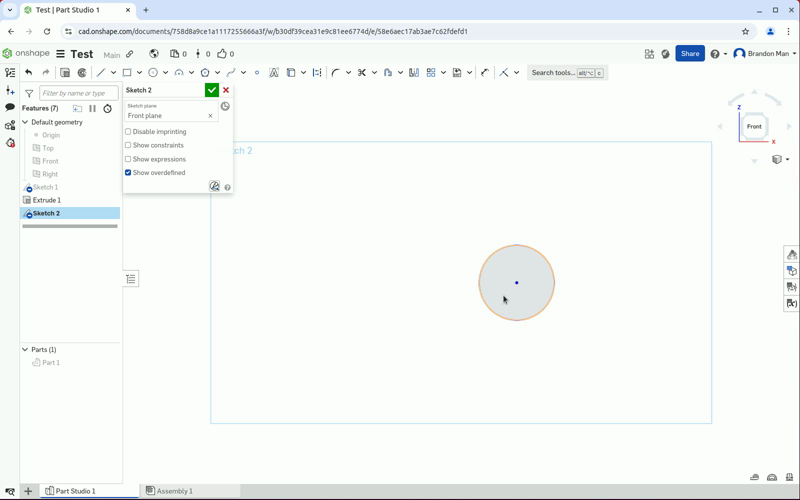
click(503, 295)
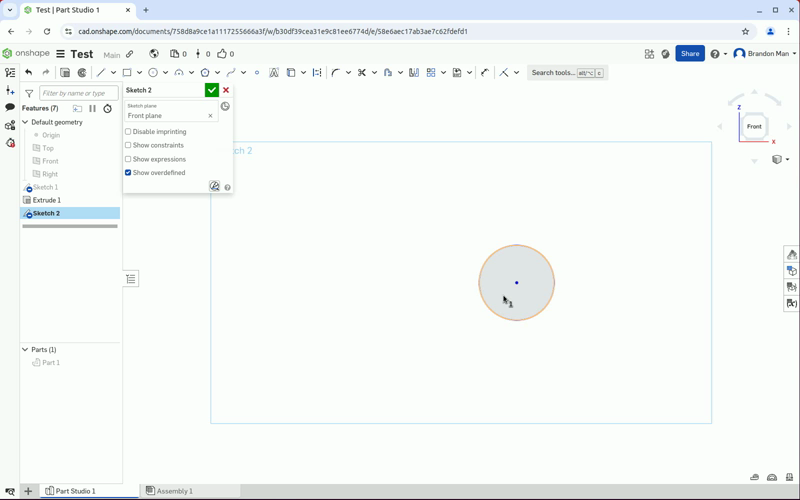
mouse_move(73, 352)
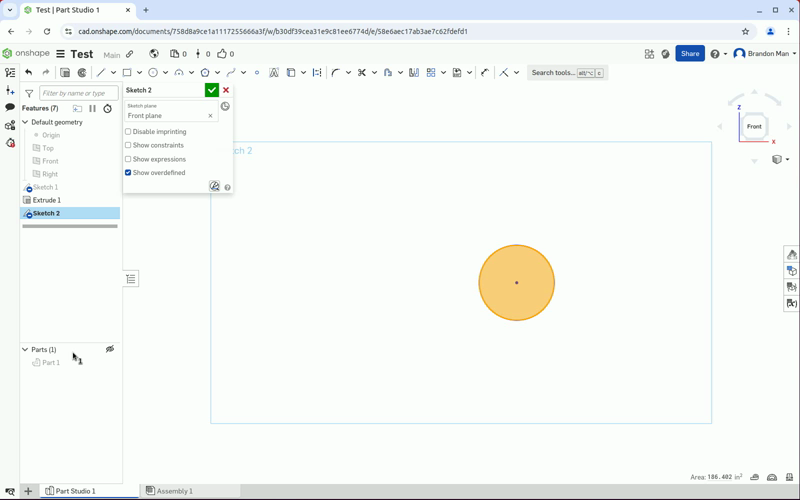
key(shift+y)
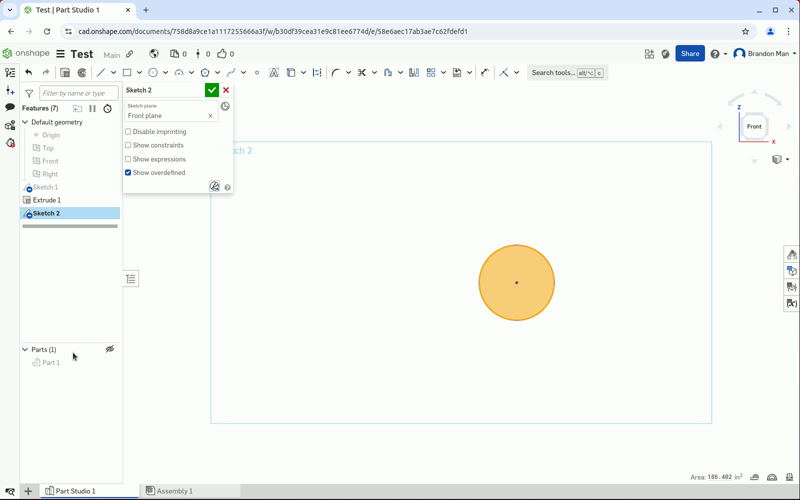
key(shift+e)
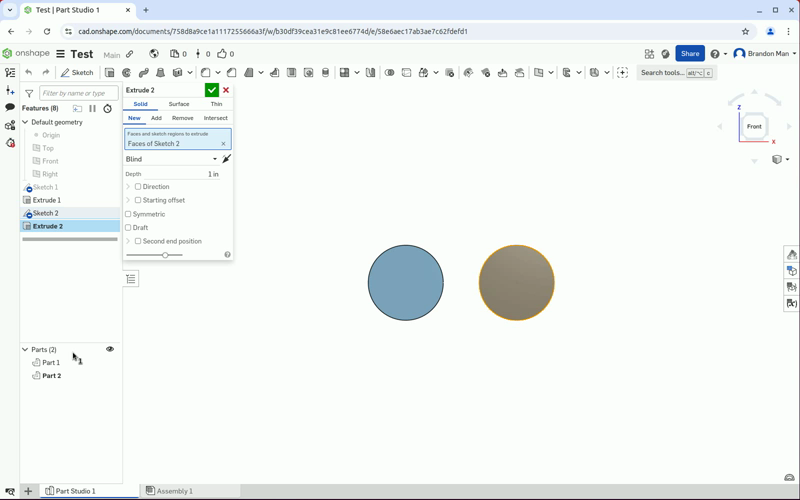
mouse_move(143, 106)
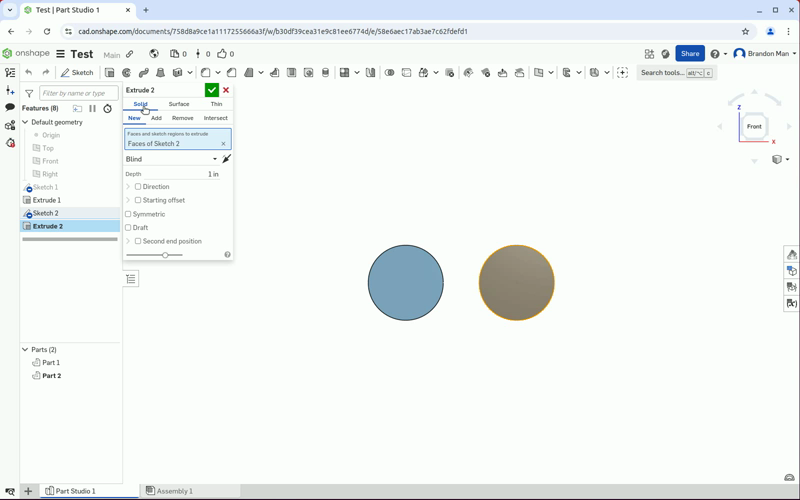
click(143, 106)
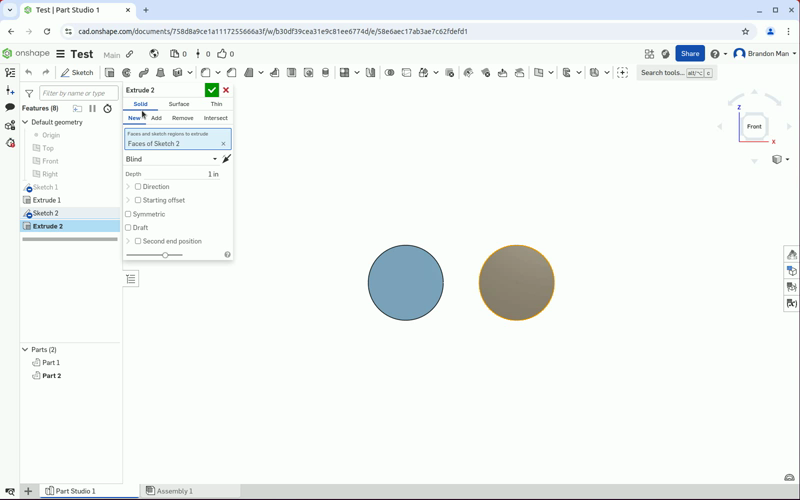
mouse_move(137, 120)
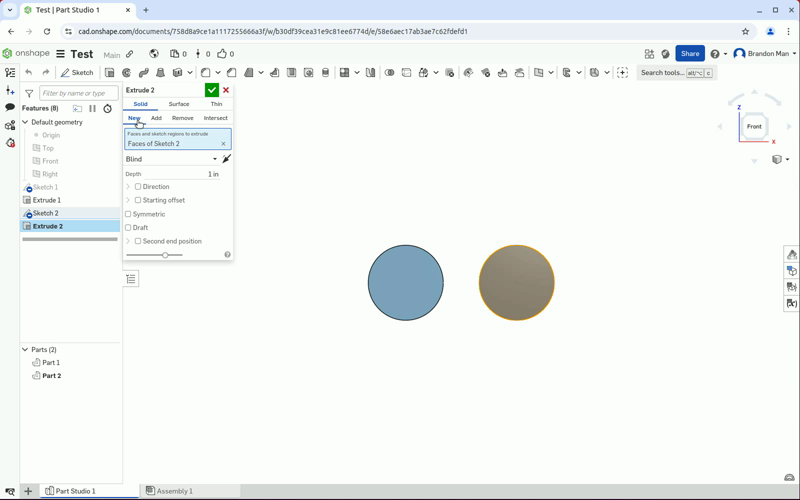
click(137, 120)
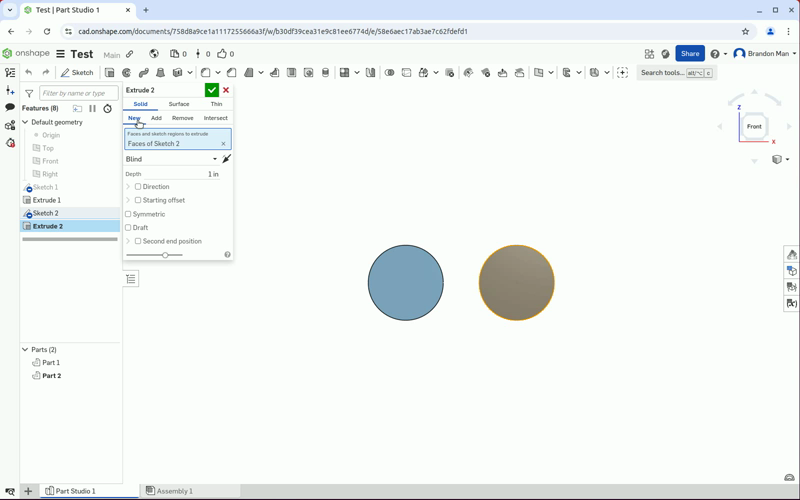
key(tab, 4)
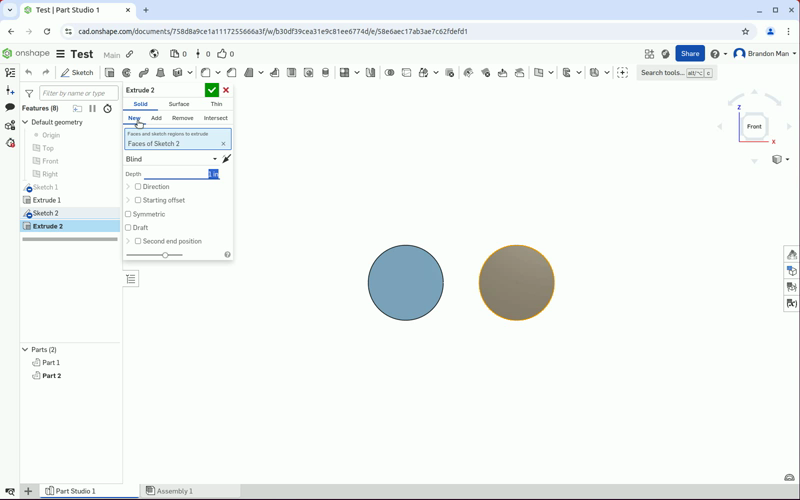
text(23.108)
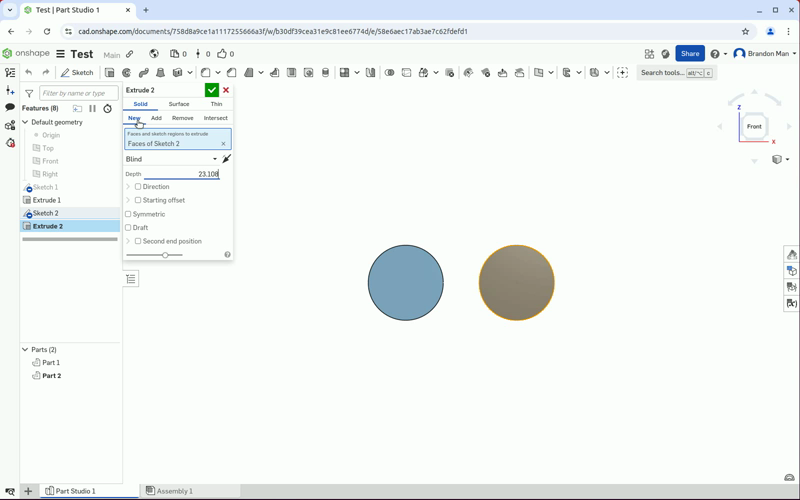
key(enter)
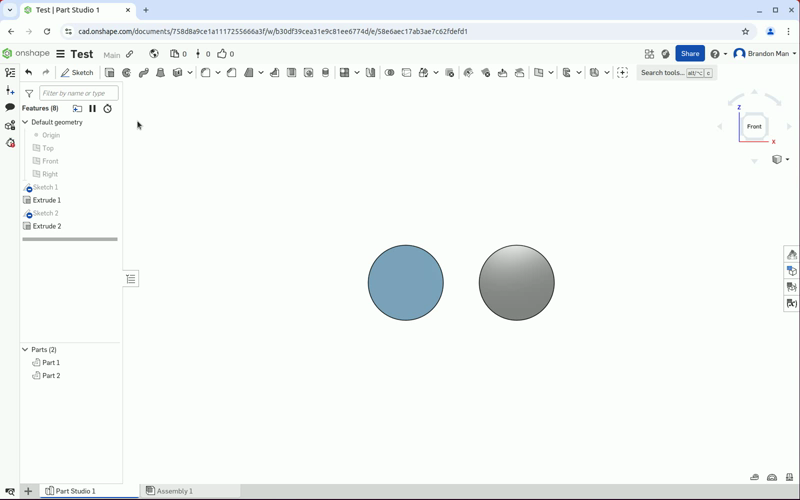
key(shift+h)
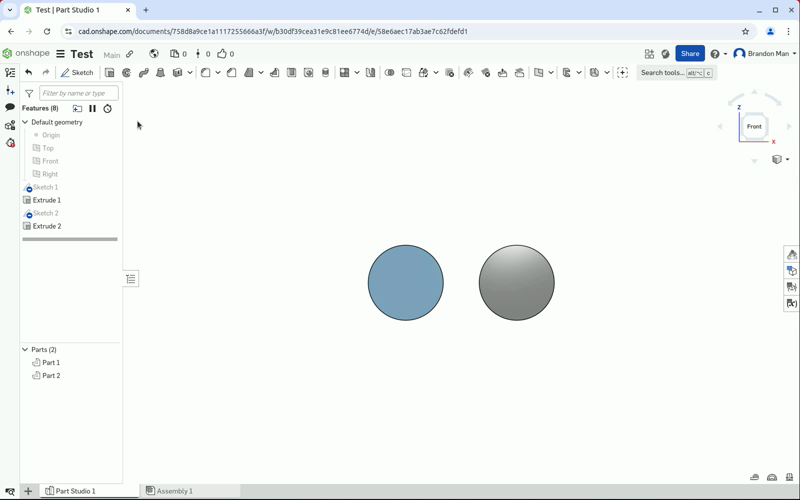
key(shift+h)
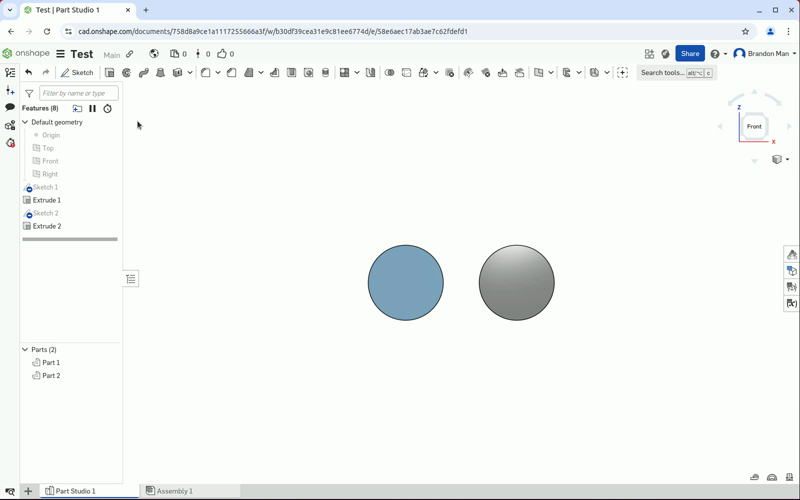
key(shift+7)
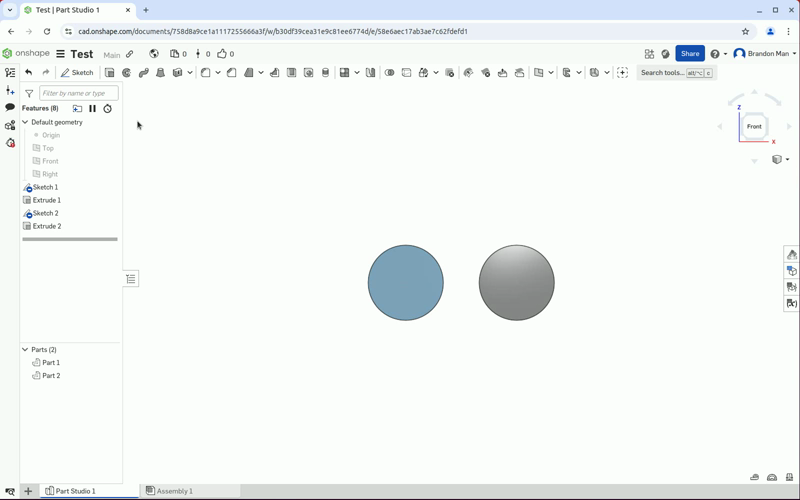
key(left, 2)
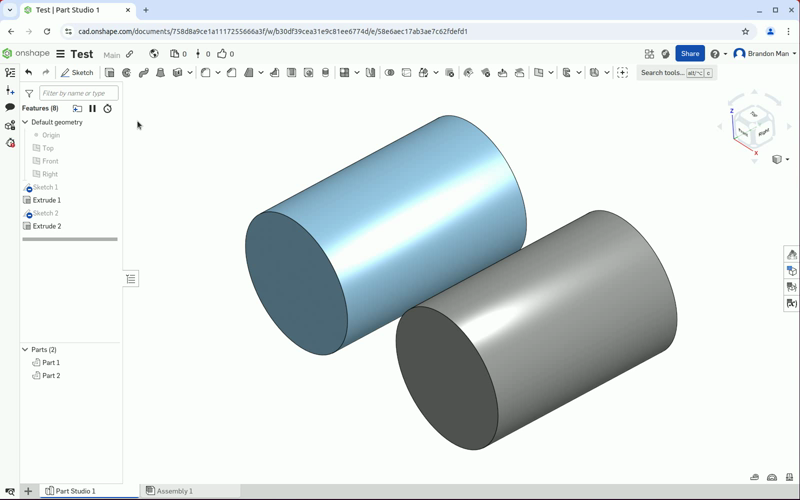
key(down, 2)
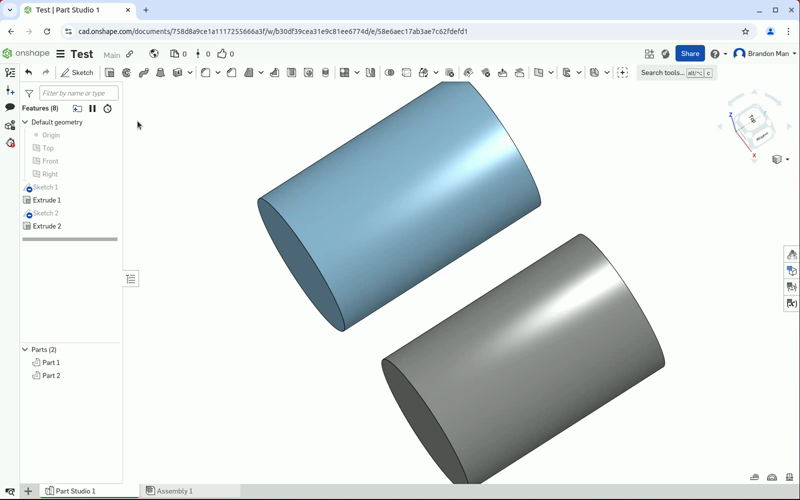
key(up, 2)
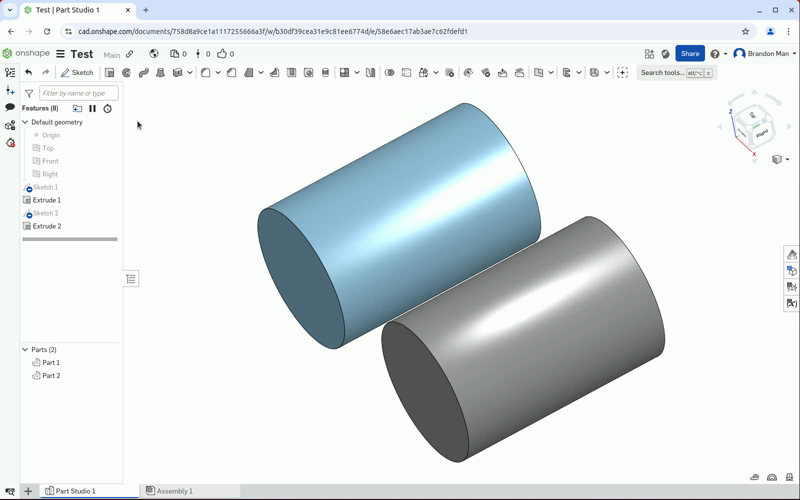
key(right, 2)
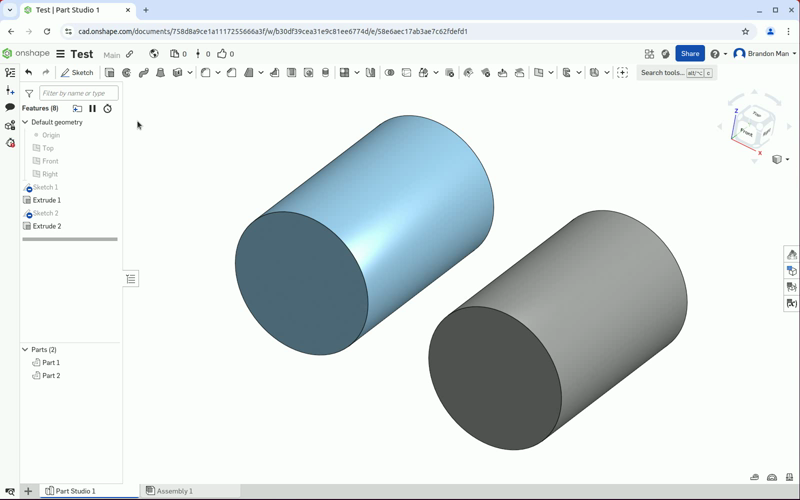
mouse_move(73, 189)
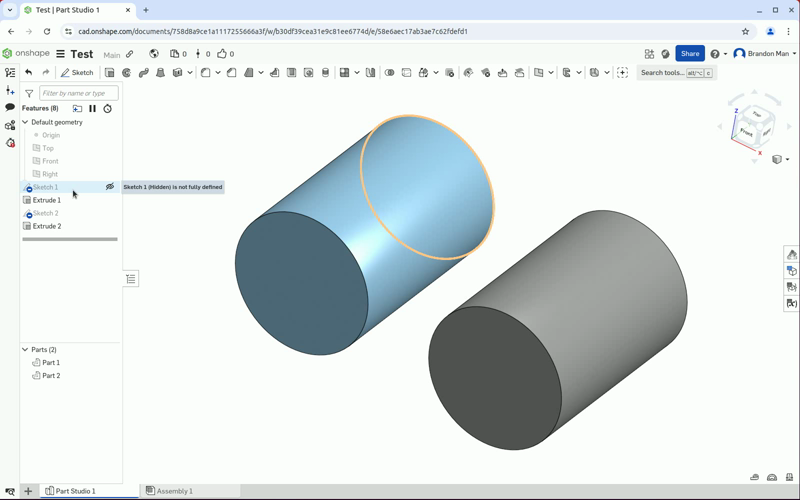
click(73, 189)